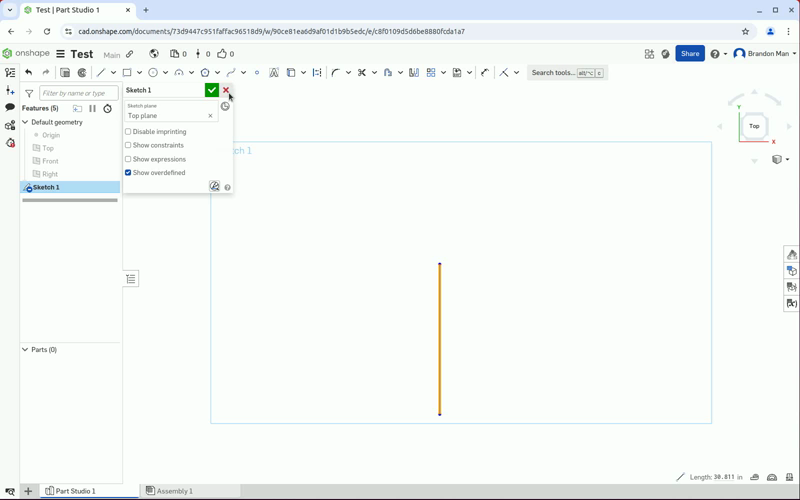
key(shift+h)
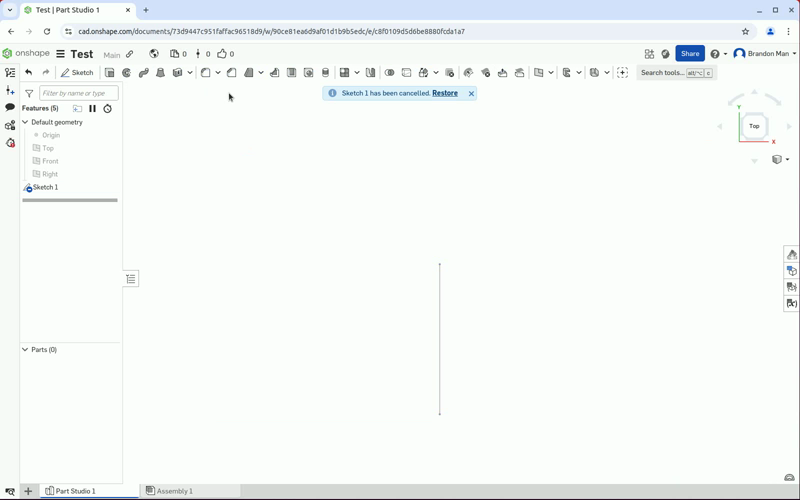
key(shift+s)
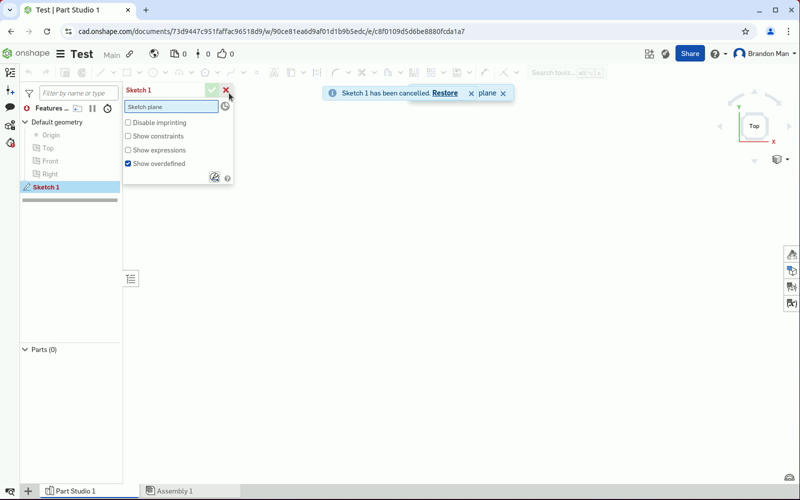
mouse_move(73, 150)
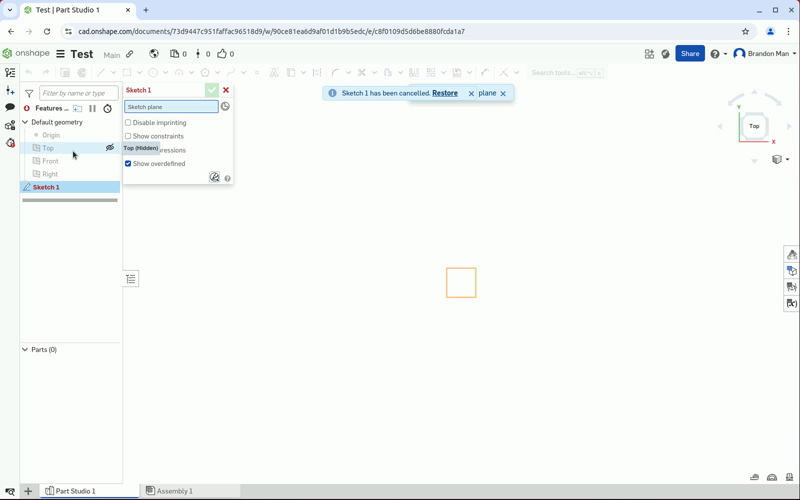
click(73, 150)
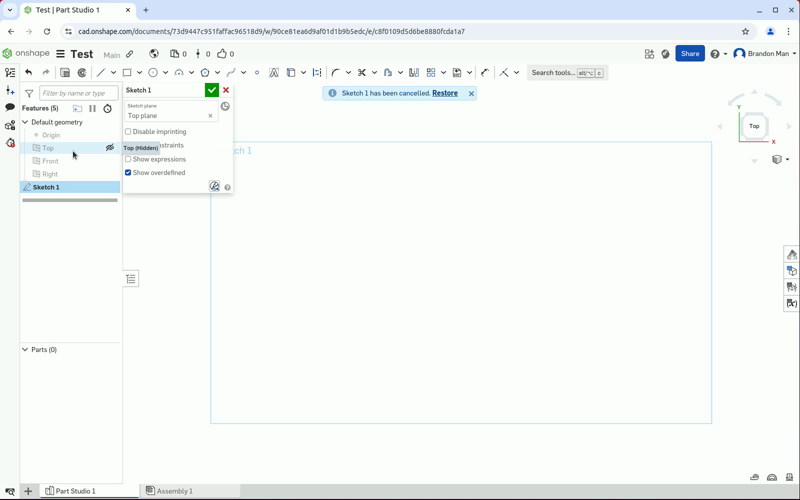
mouse_move(73, 352)
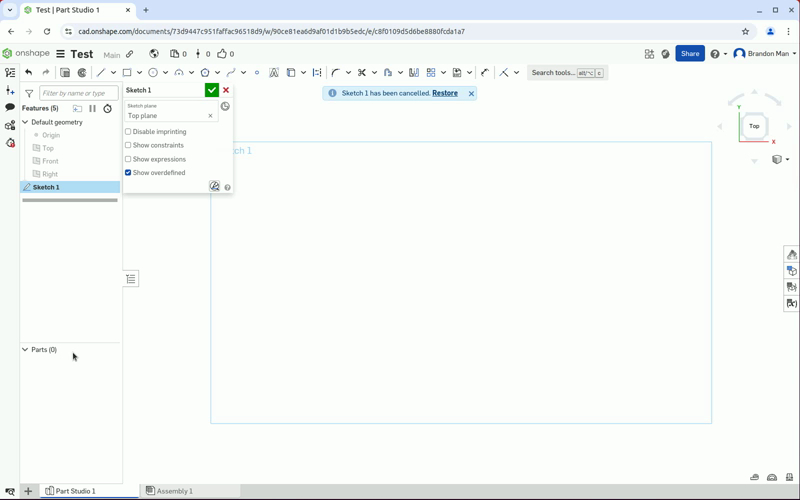
key(y)
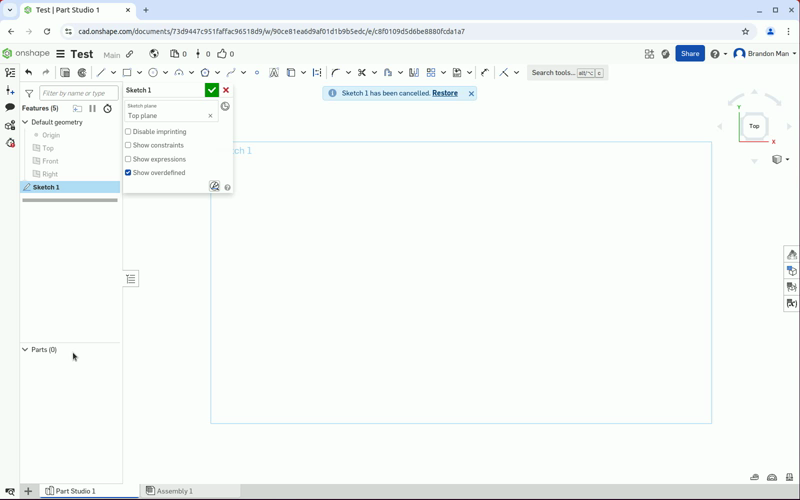
key(l)
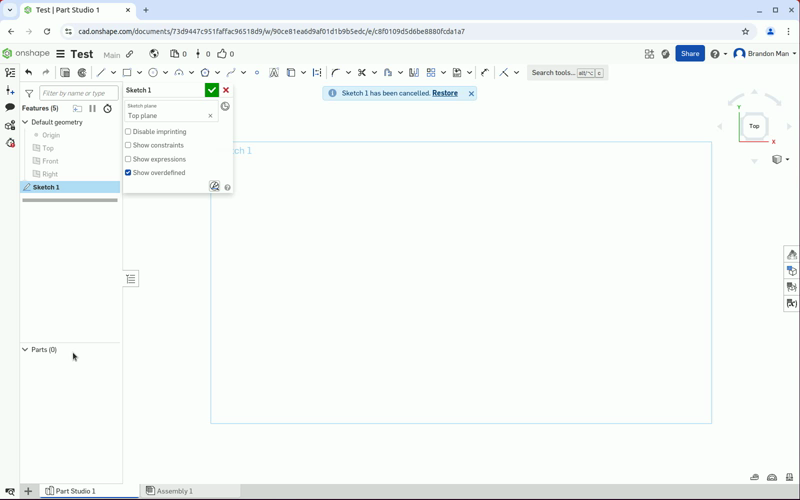
key_down(shift)
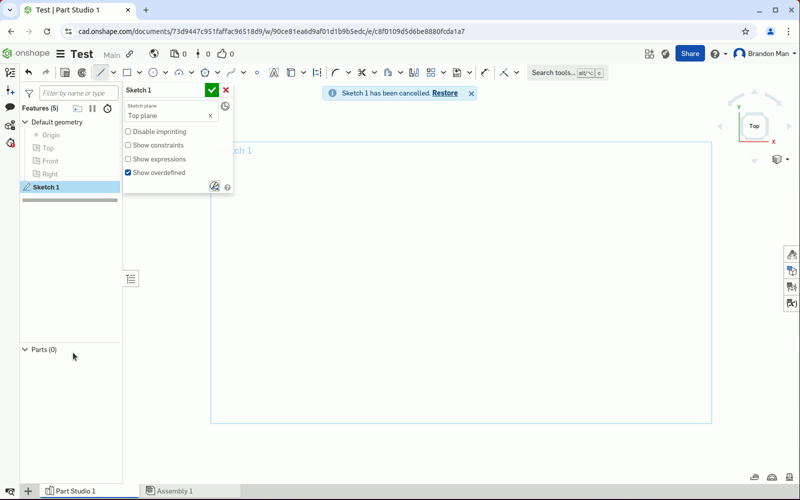
mouse_move(404, 226)
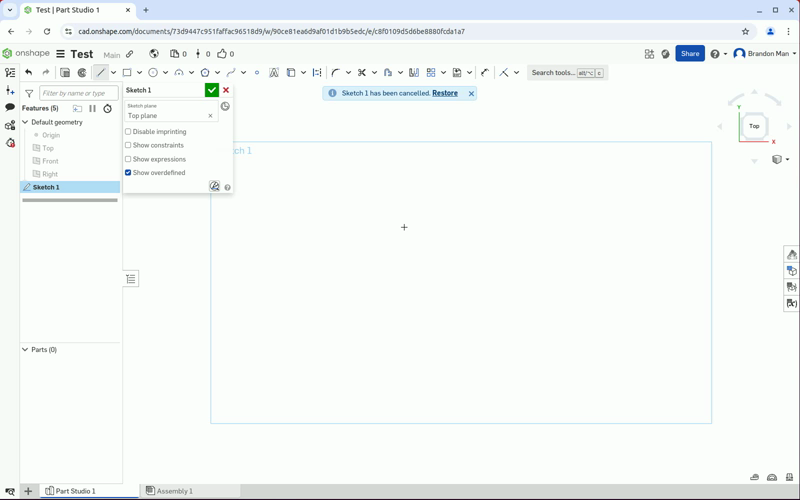
click(404, 226)
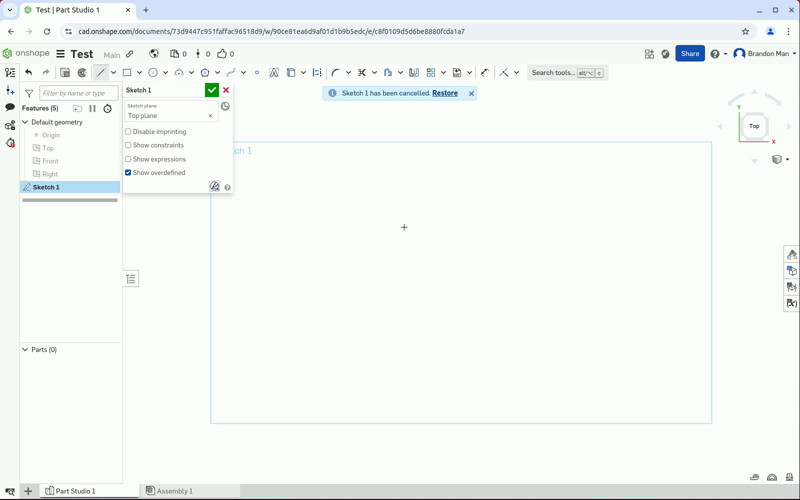
key_up(shift)
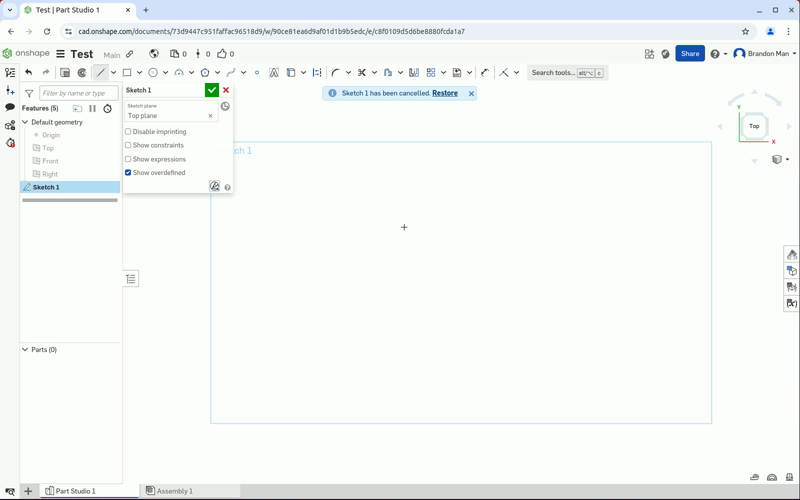
key_down(shift)
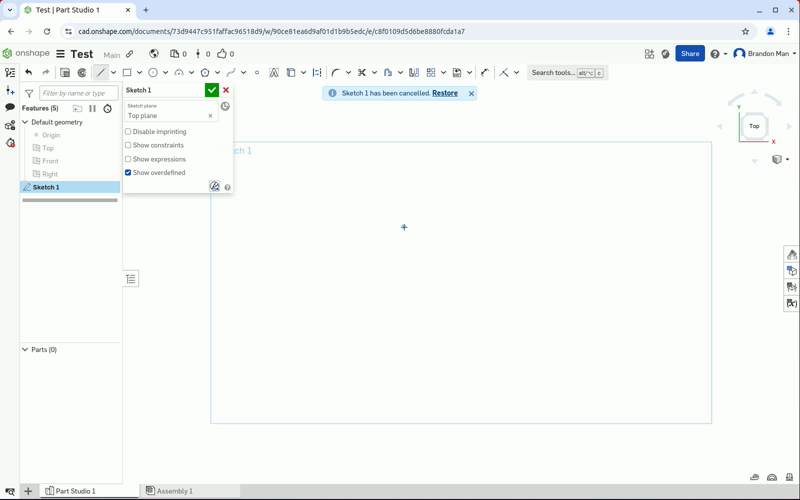
mouse_move(516, 339)
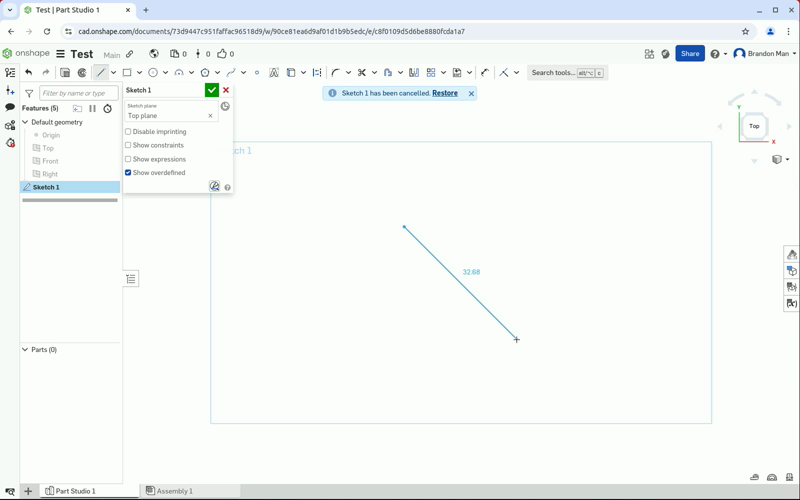
click(516, 339)
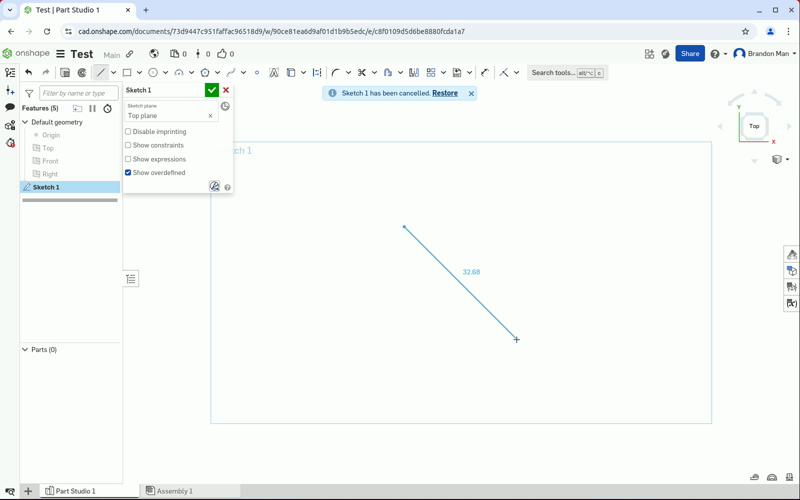
key_up(shift)
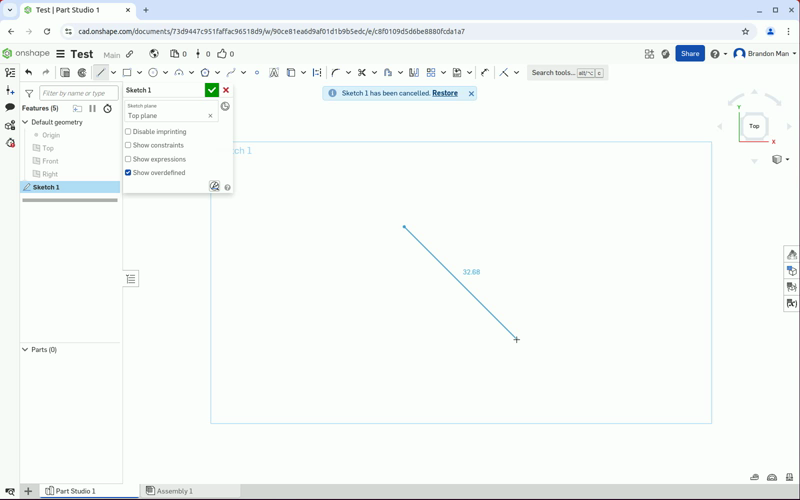
key_down(shift)
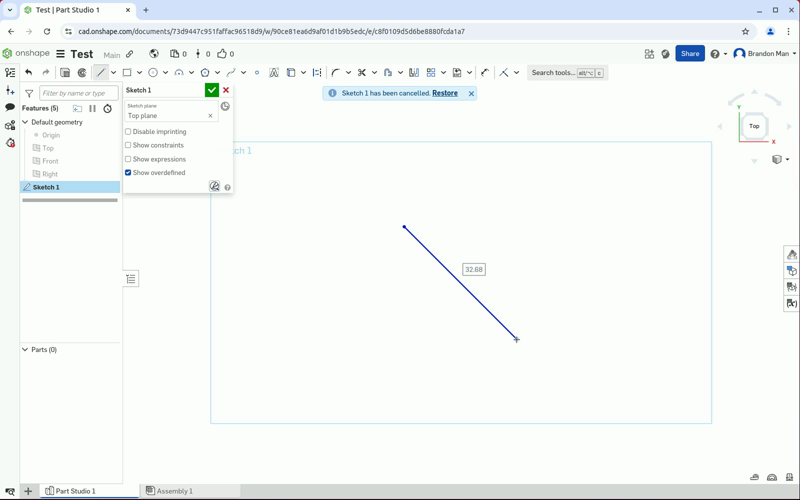
mouse_move(516, 226)
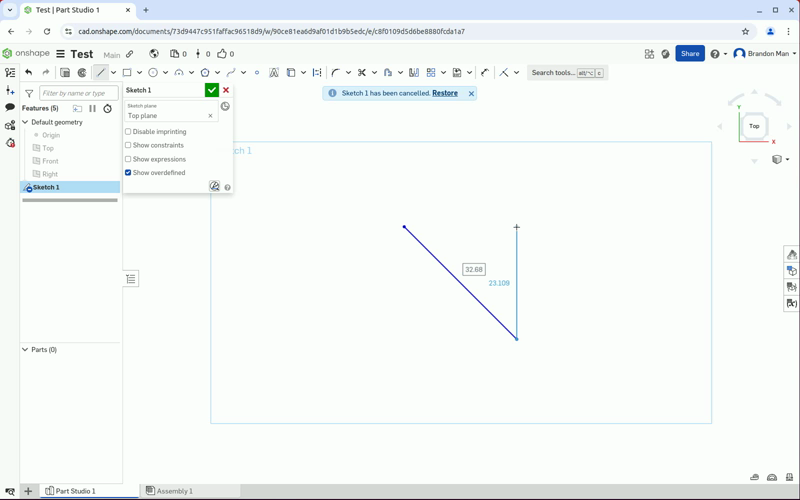
click(516, 226)
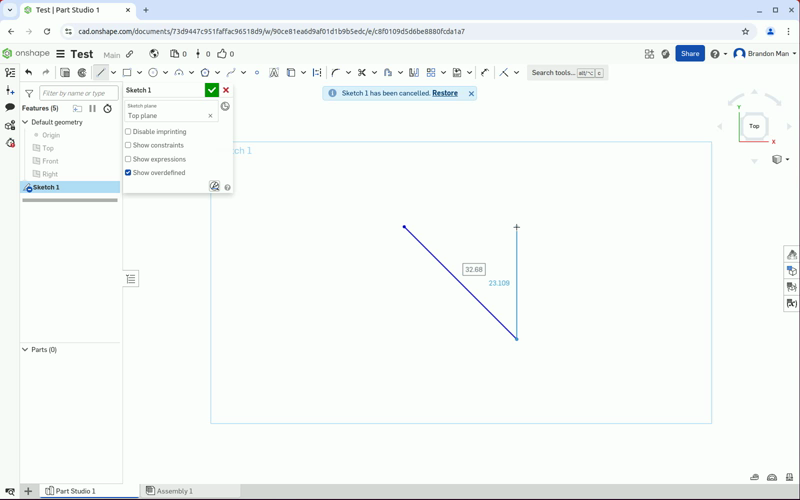
key_up(shift)
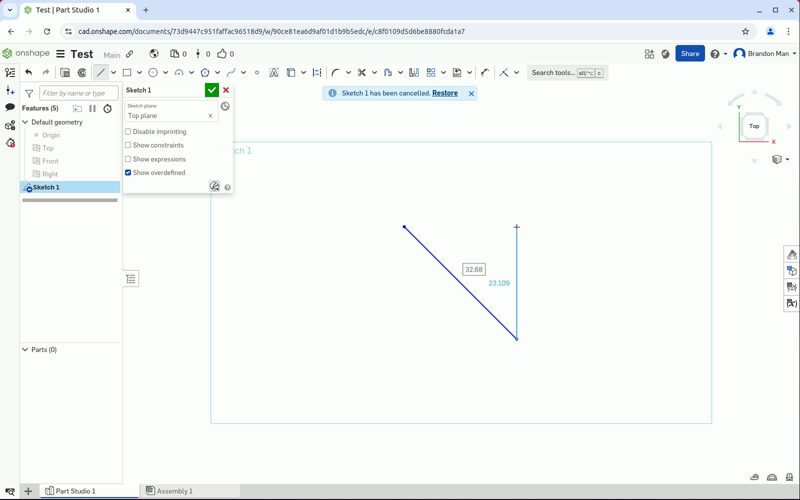
key_down(shift)
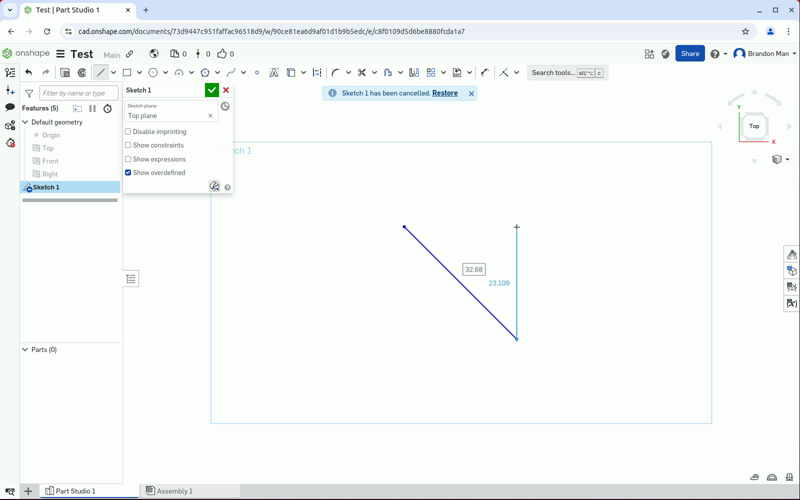
mouse_move(404, 226)
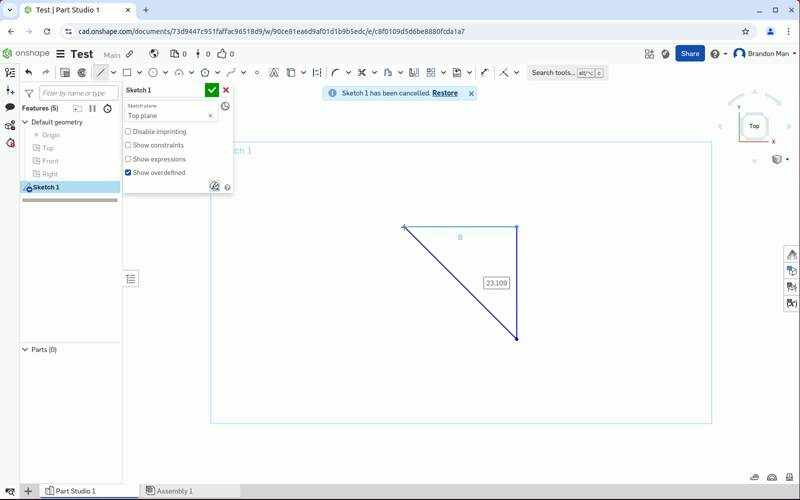
key_up(shift)
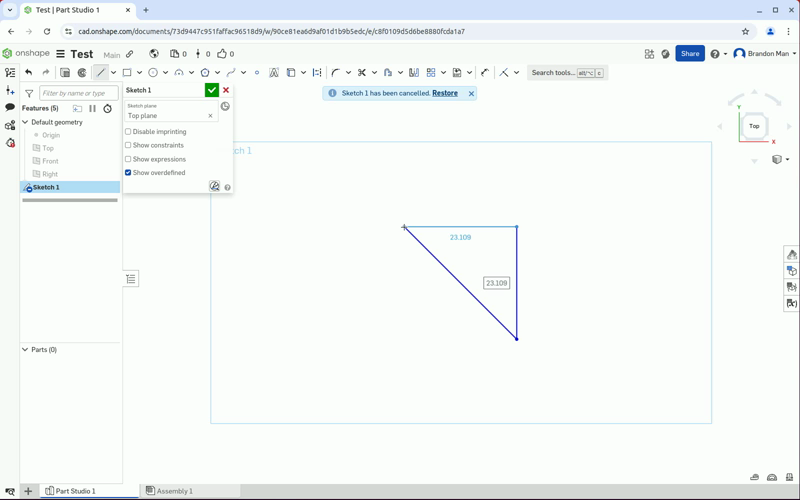
click(404, 226)
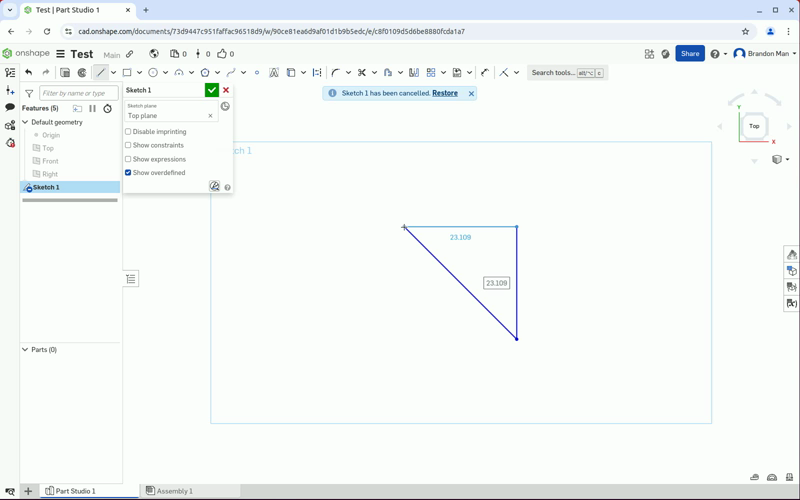
key(esc)
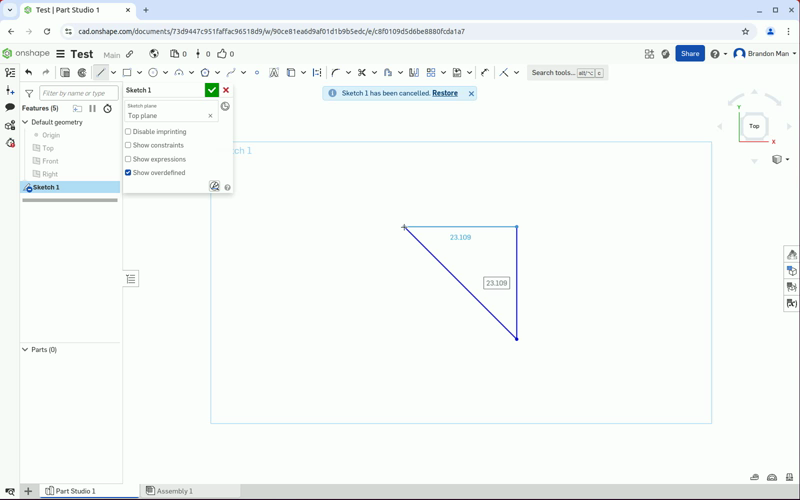
mouse_move(487, 257)
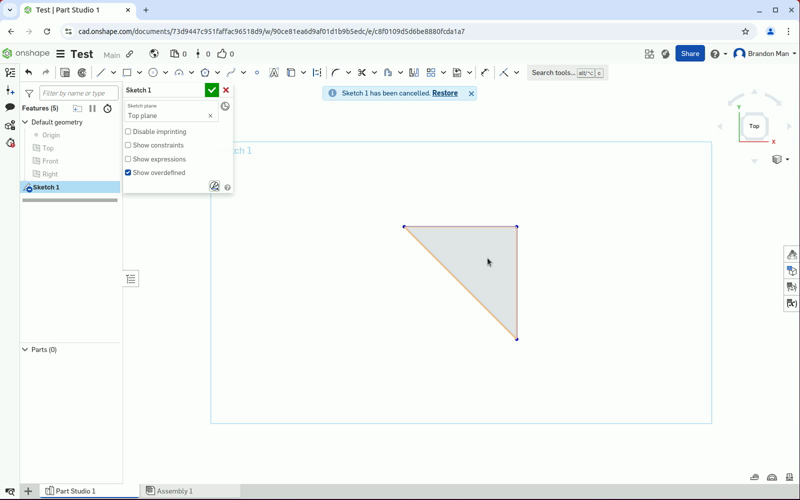
click(487, 257)
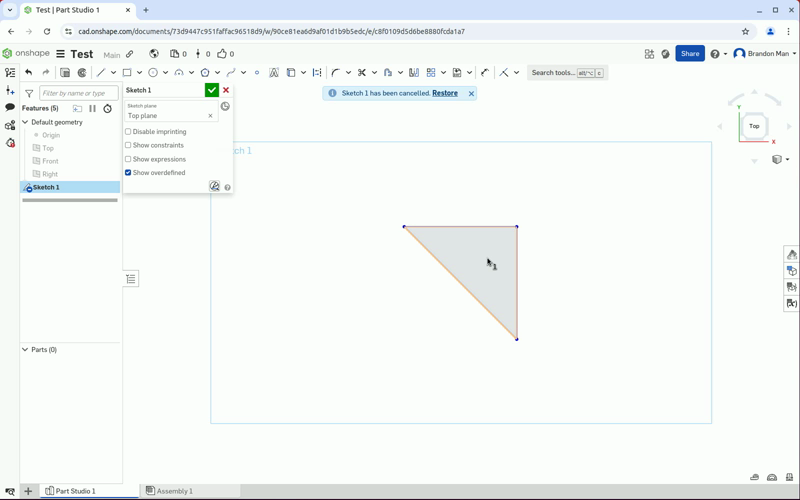
mouse_move(73, 352)
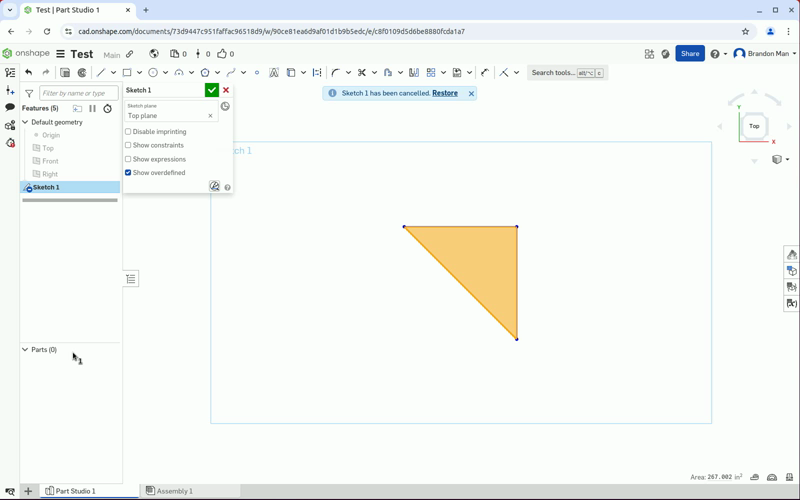
key(shift+y)
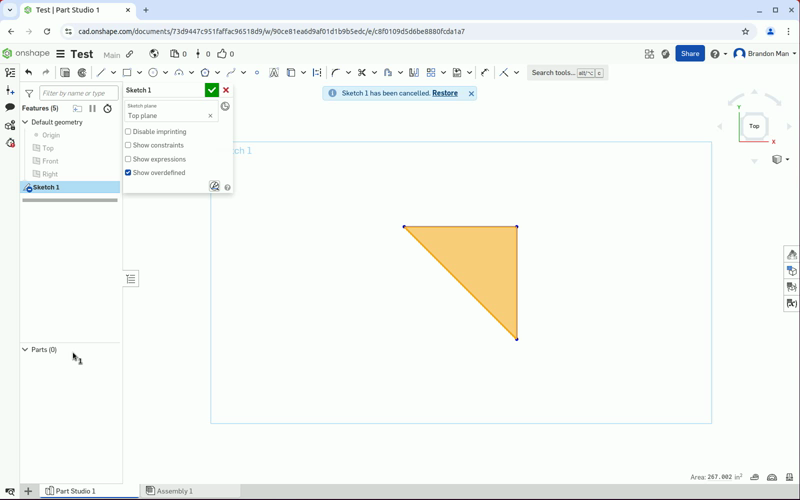
key(shift+e)
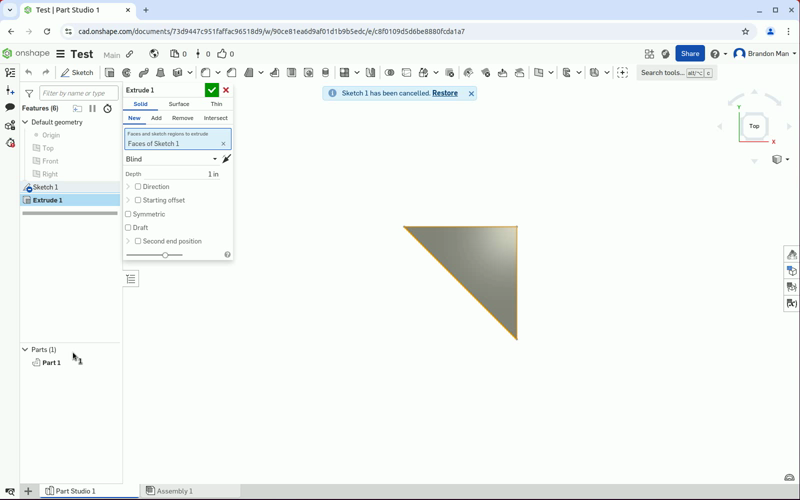
mouse_move(143, 106)
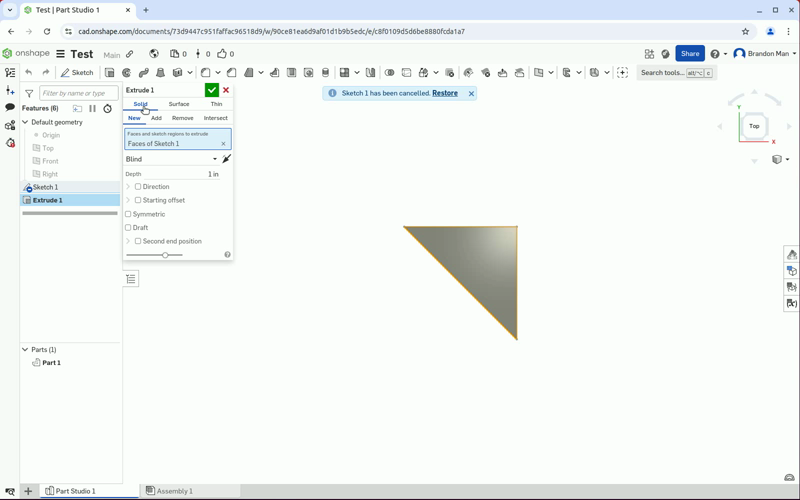
click(143, 106)
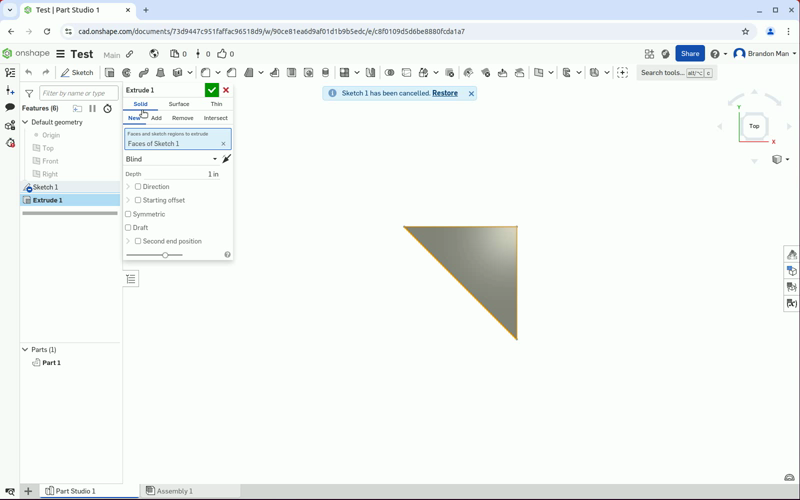
mouse_move(137, 120)
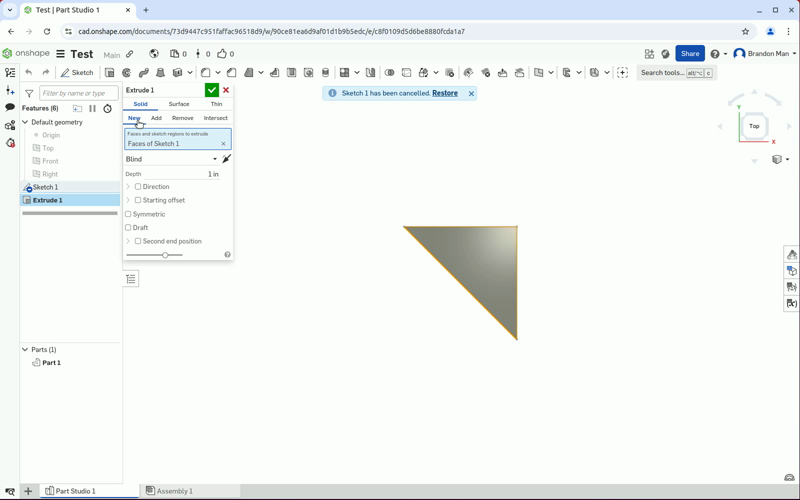
click(137, 120)
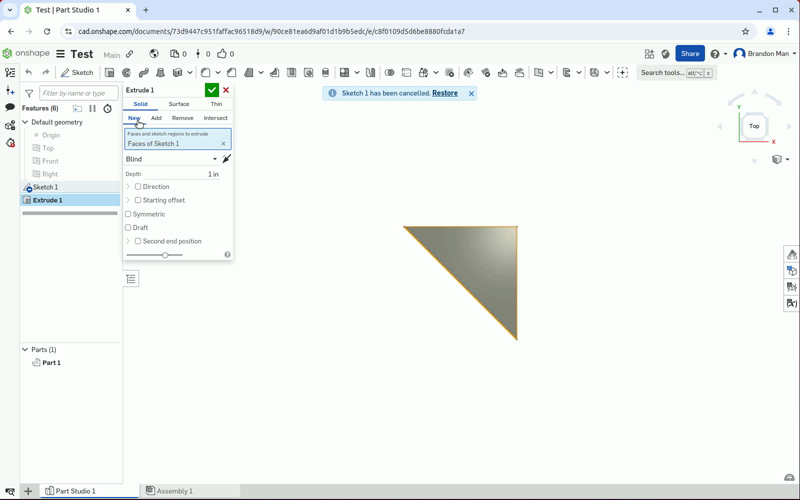
key(tab, 4)
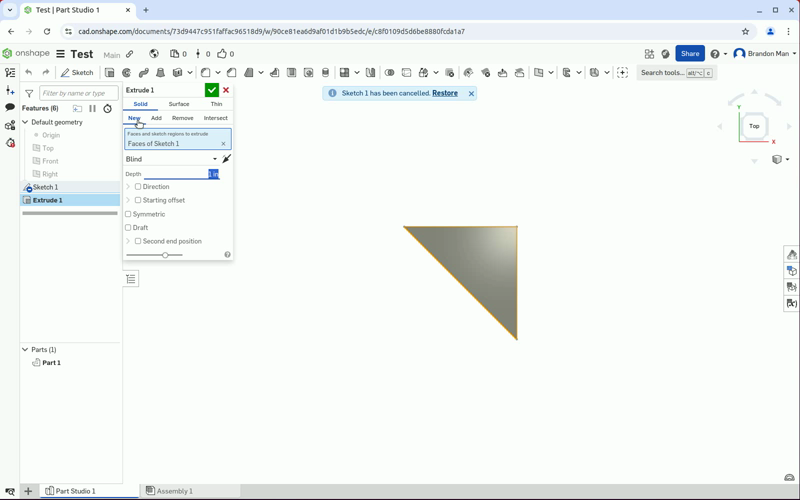
text(23.108)
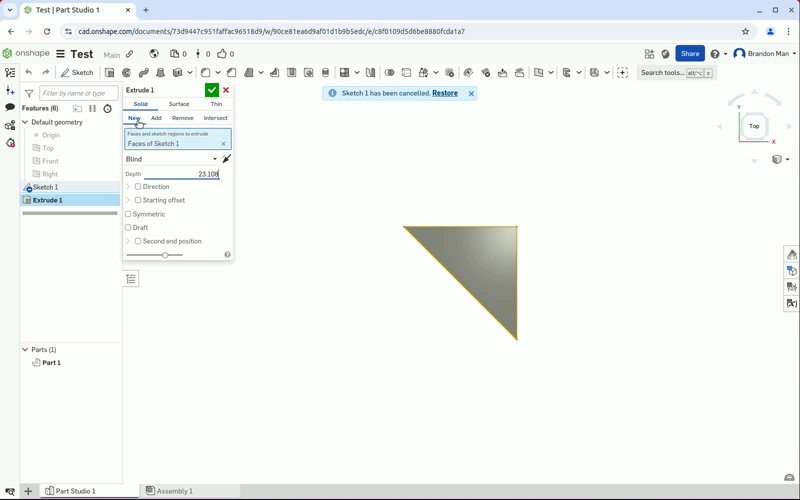
key(enter)
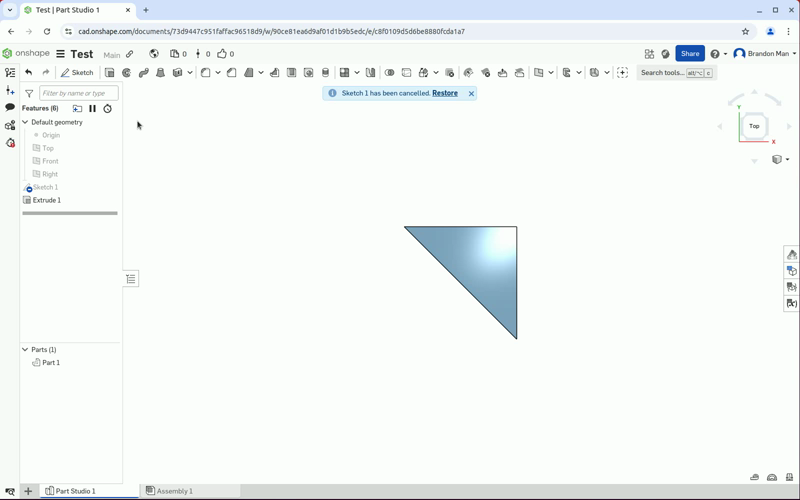
key(shift+h)
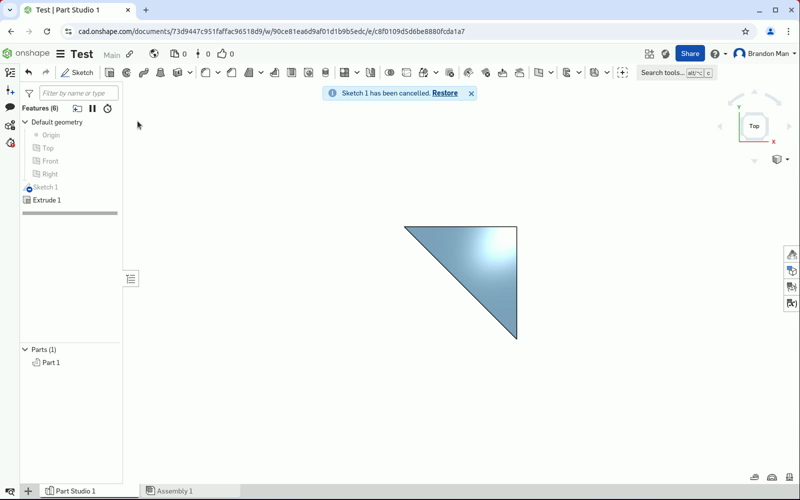
key(shift+h)
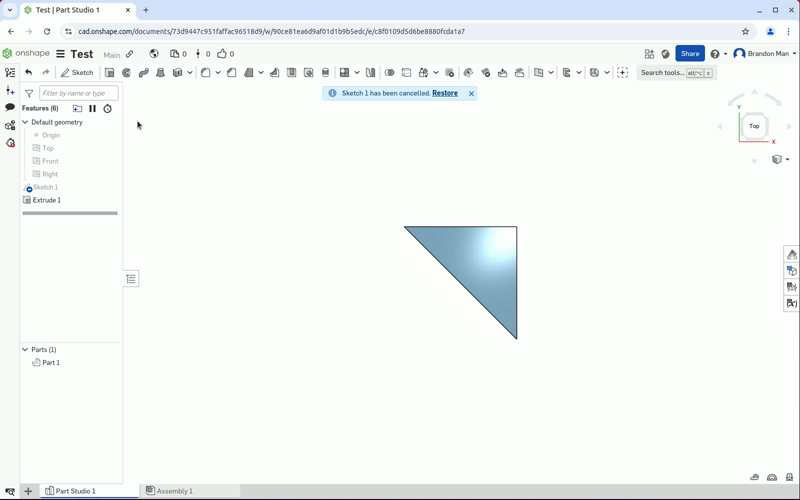
mouse_move(73, 189)
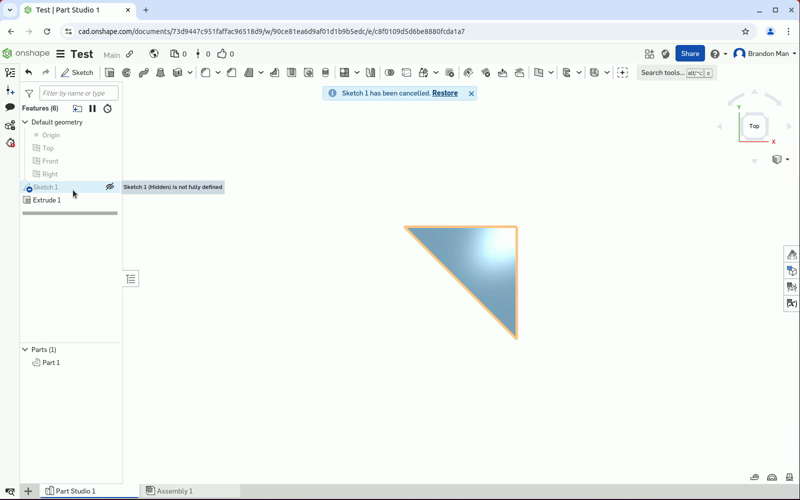
click(73, 189)
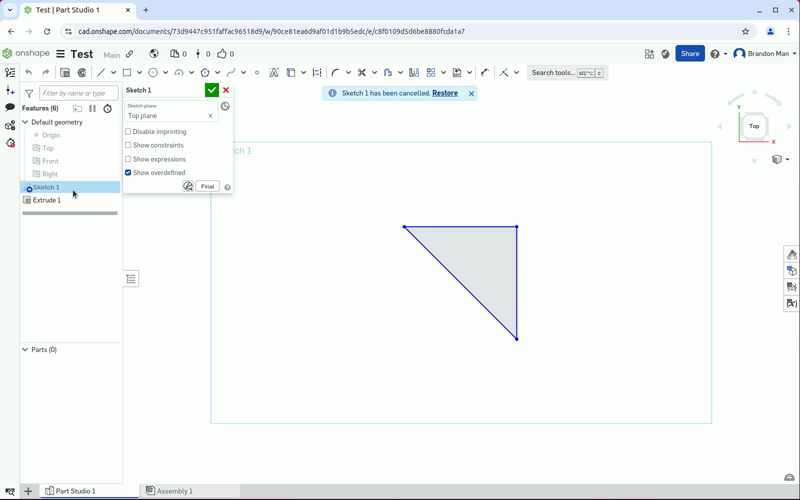
mouse_move(229, 92)
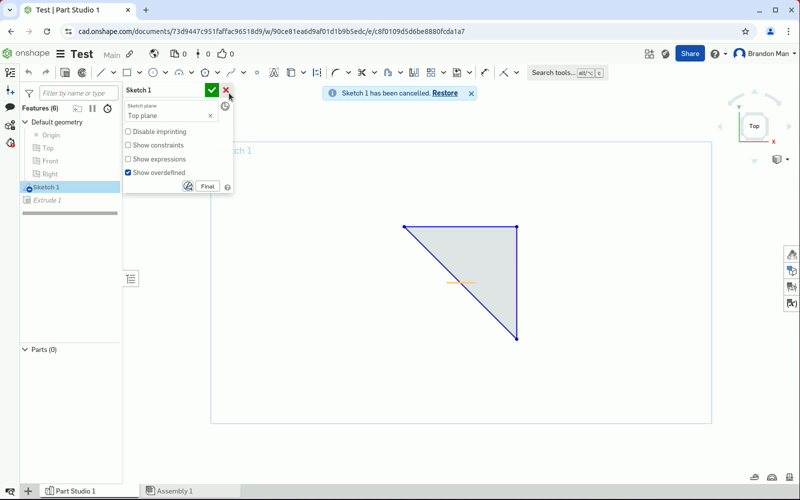
click(229, 92)
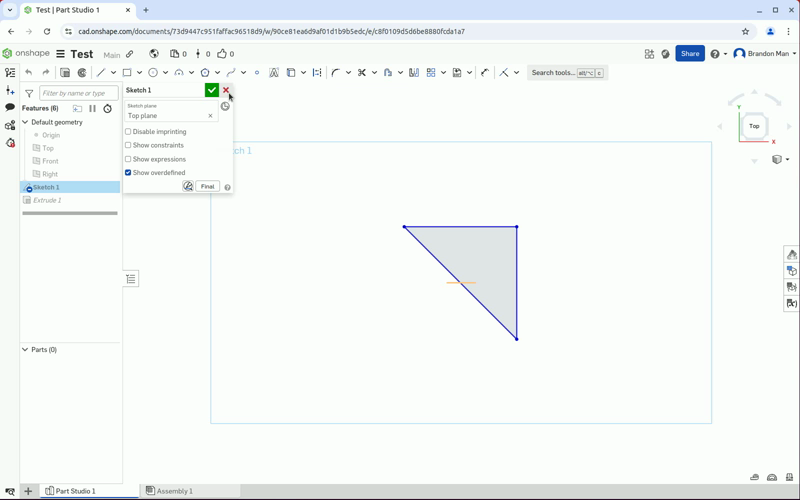
key(shift+s)
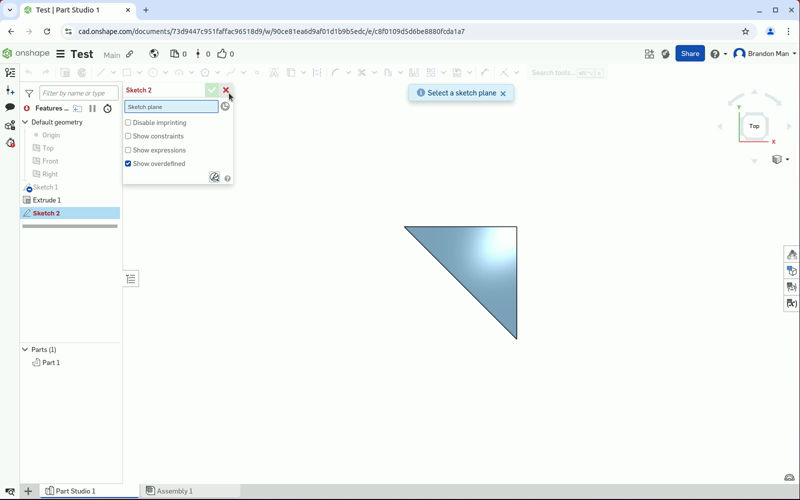
mouse_move(73, 150)
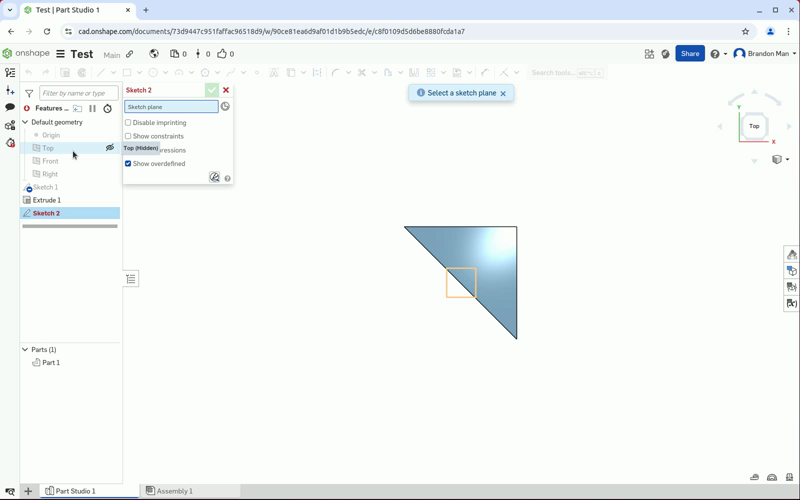
click(73, 150)
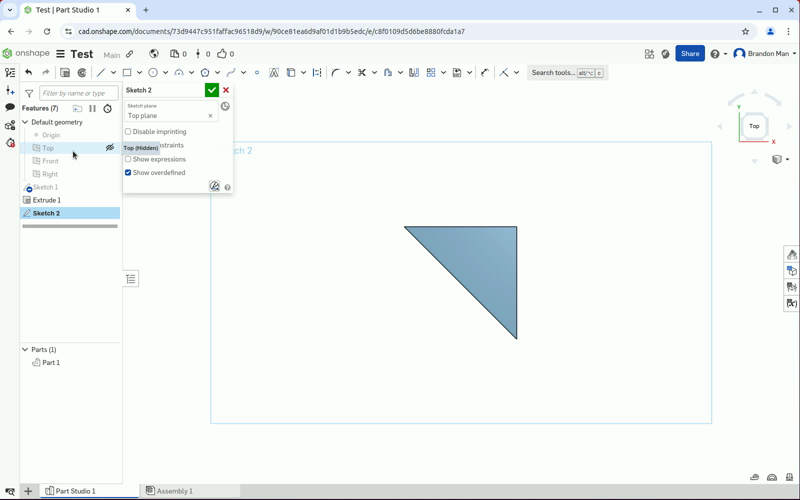
mouse_move(73, 352)
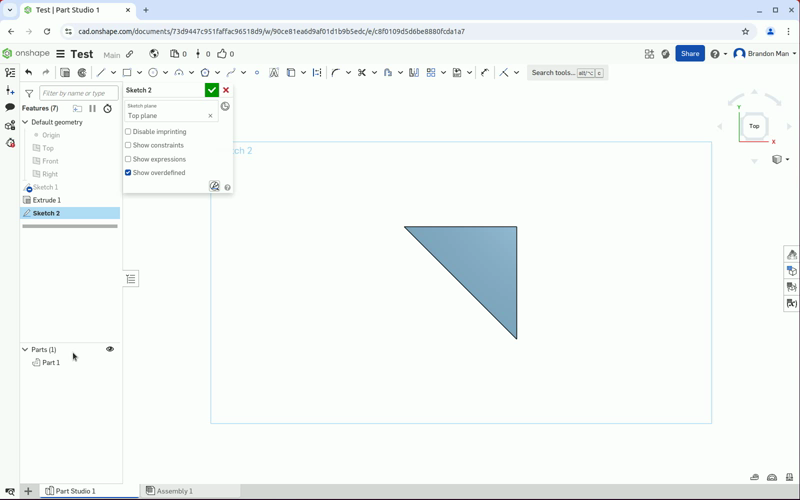
key(y)
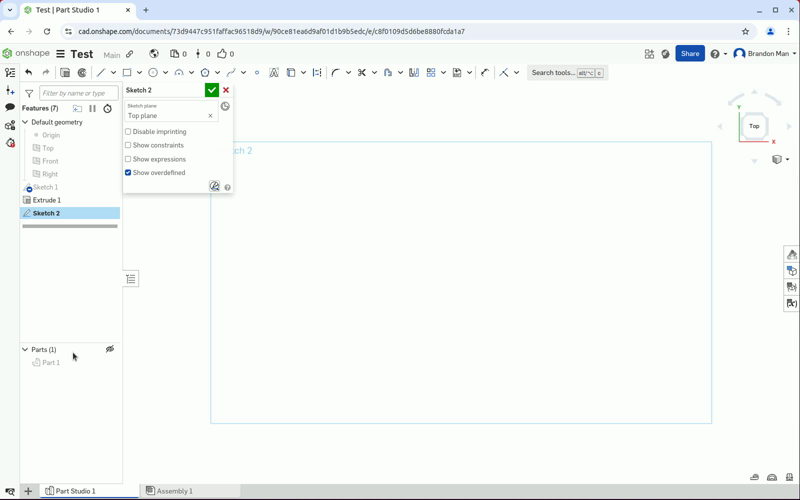
key(l)
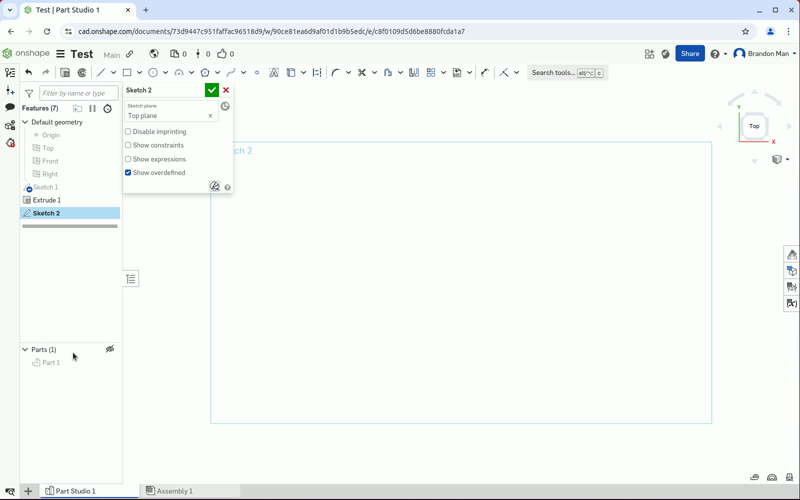
key_down(shift)
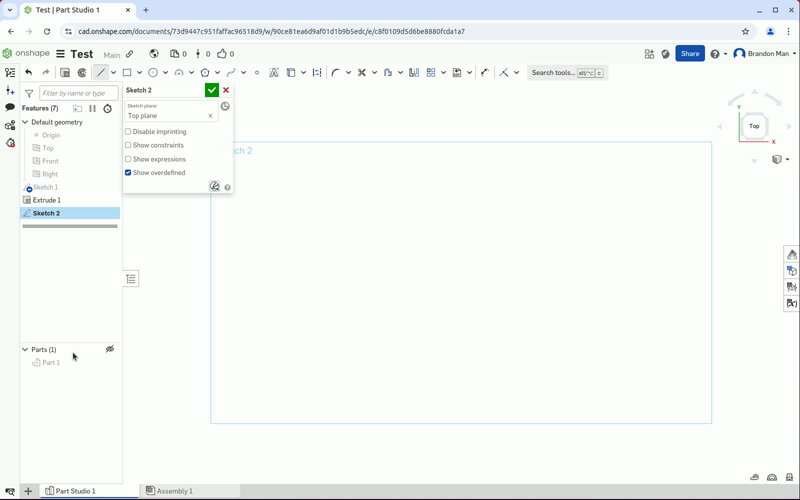
mouse_move(404, 339)
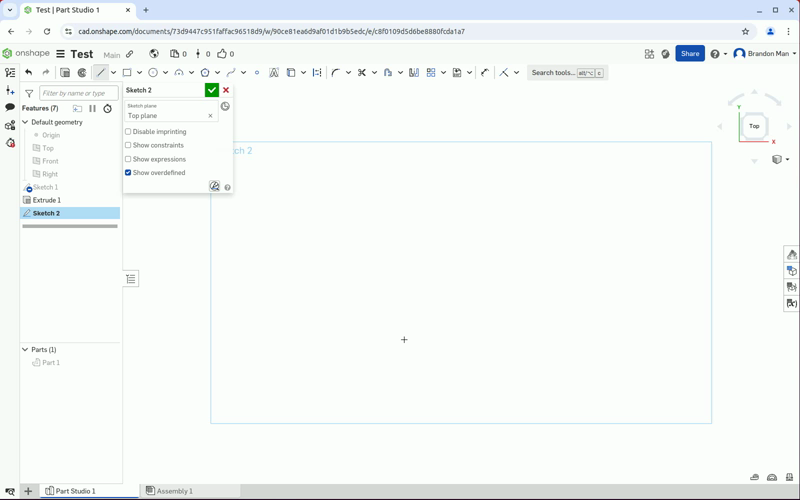
click(404, 339)
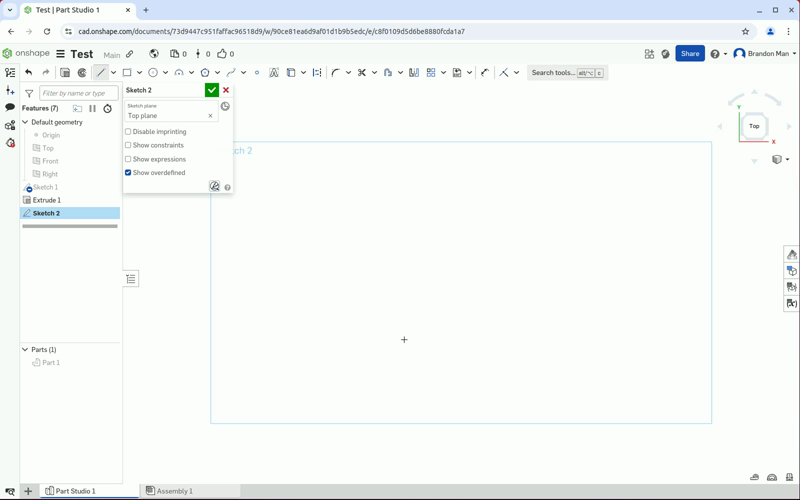
key_up(shift)
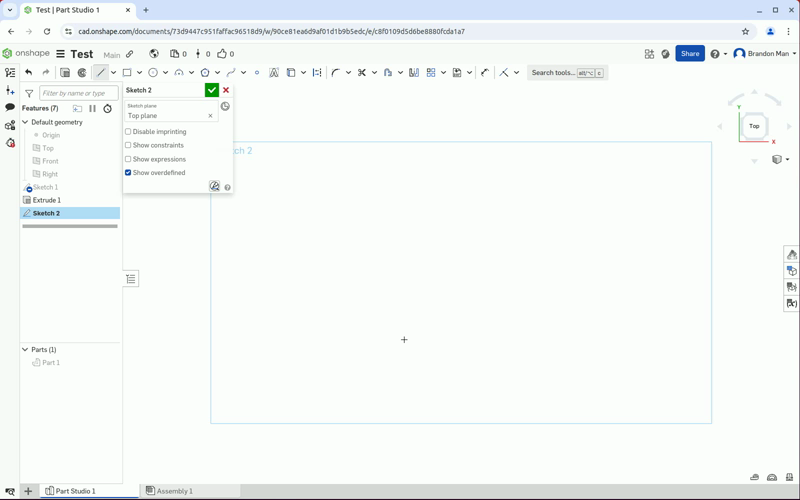
key_down(shift)
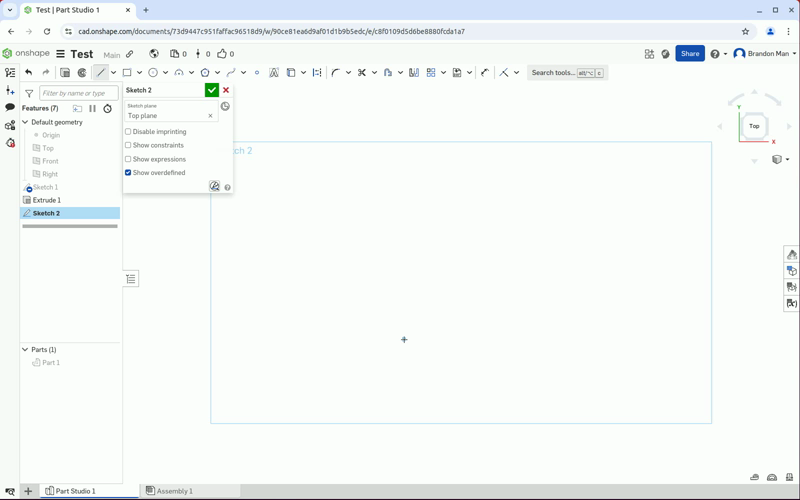
mouse_move(516, 339)
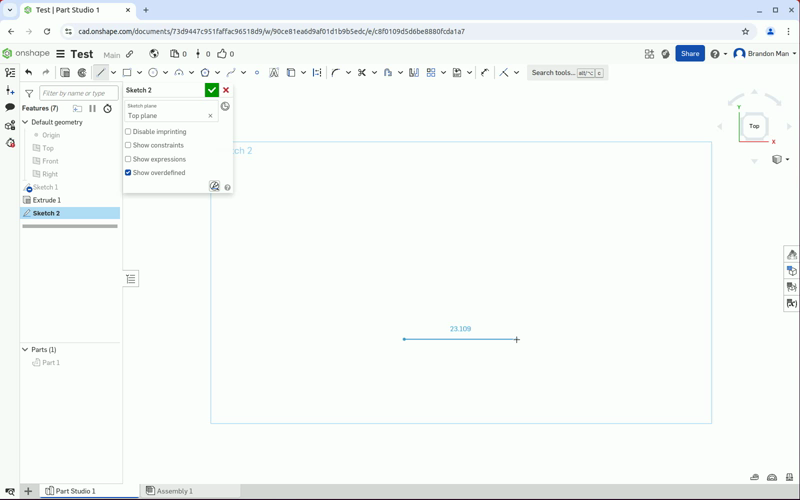
click(516, 339)
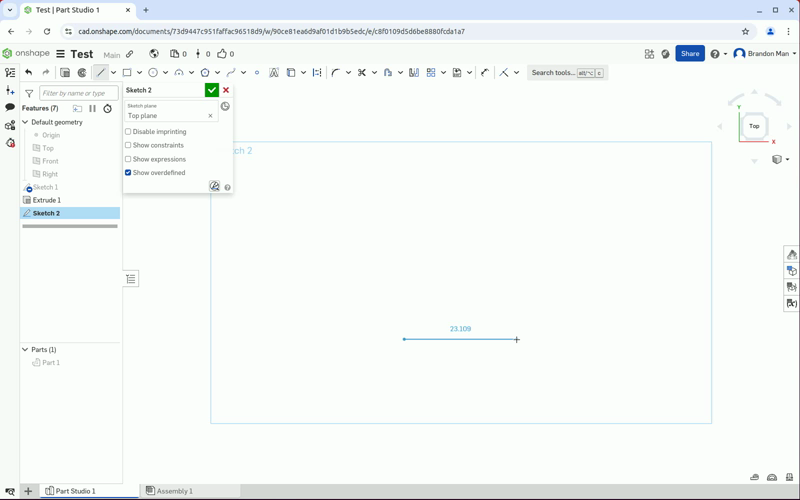
key_up(shift)
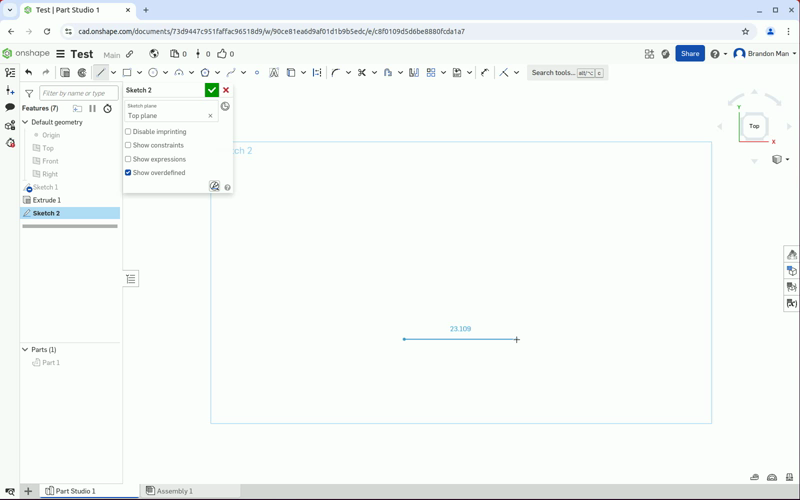
key_down(shift)
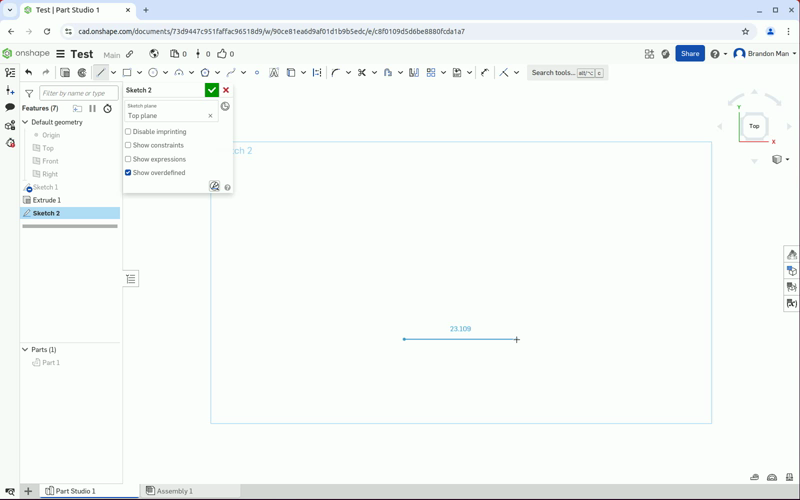
mouse_move(404, 226)
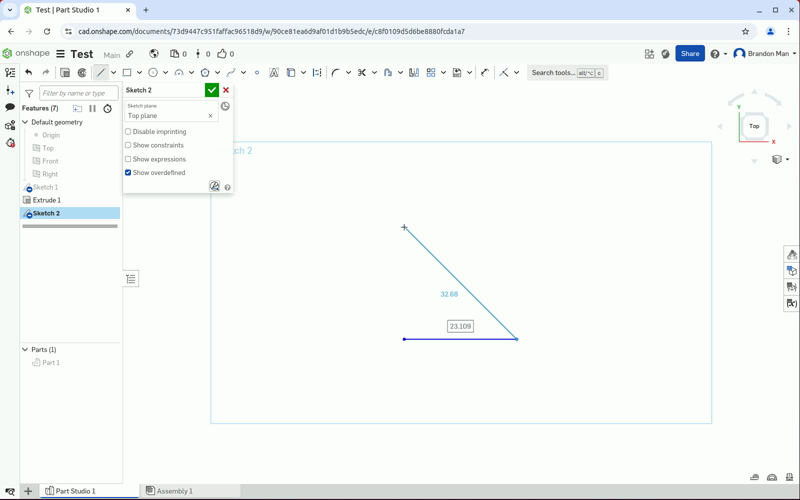
click(404, 226)
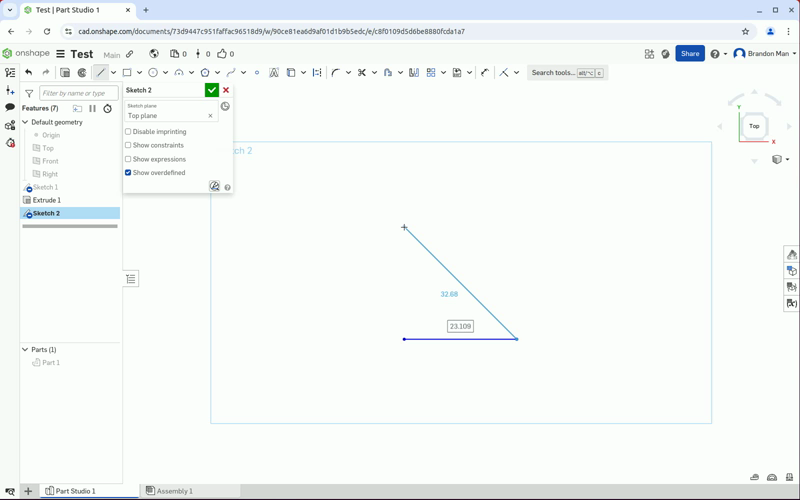
key_up(shift)
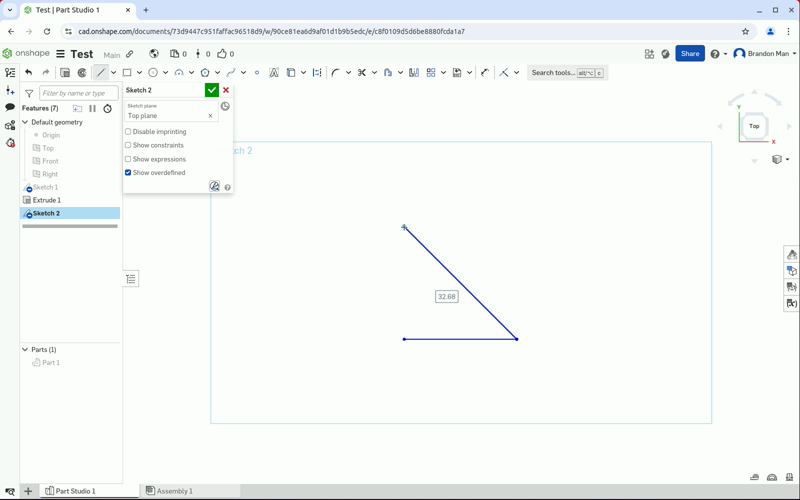
key_down(shift)
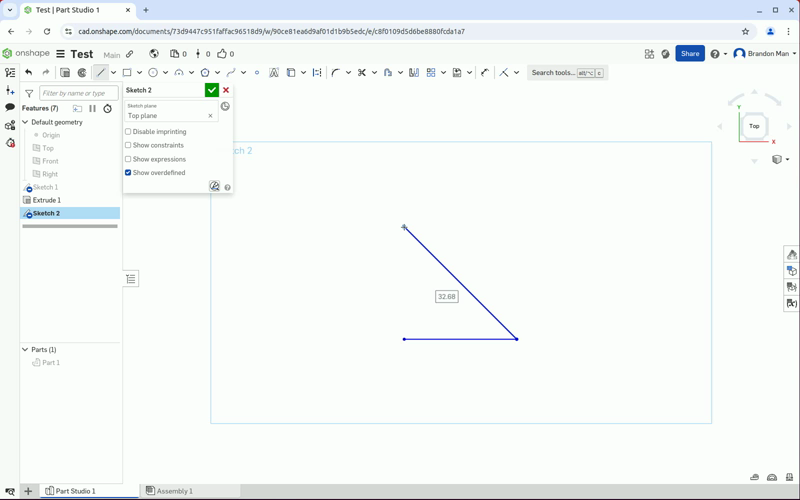
mouse_move(404, 339)
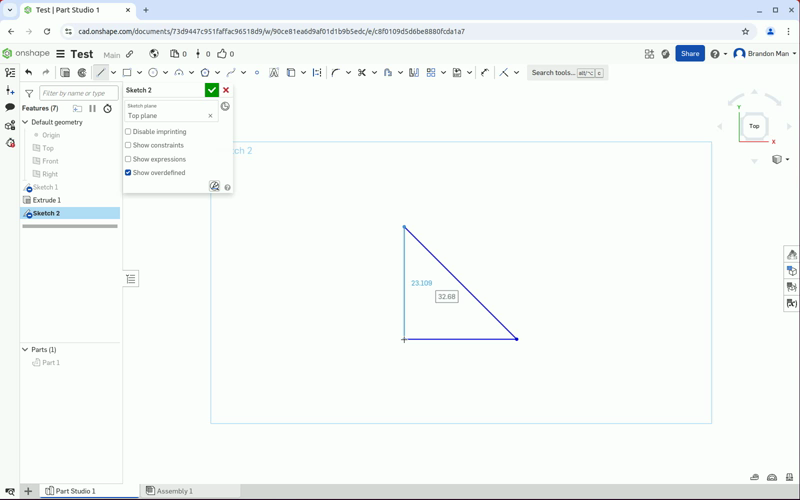
key_up(shift)
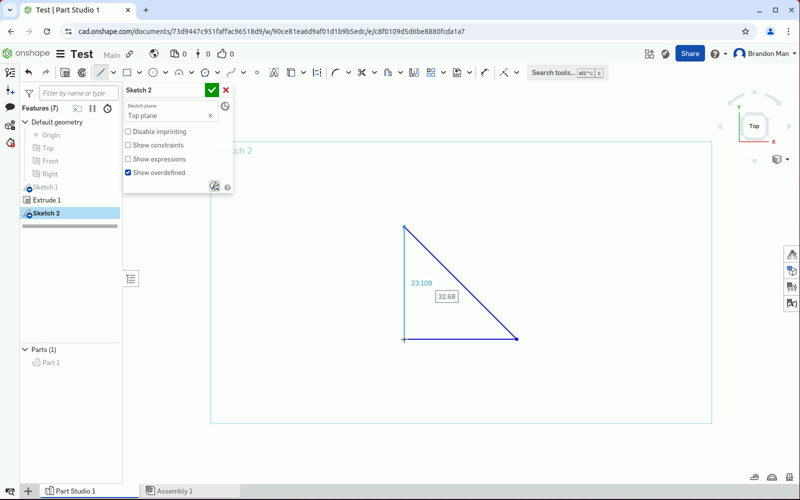
click(404, 339)
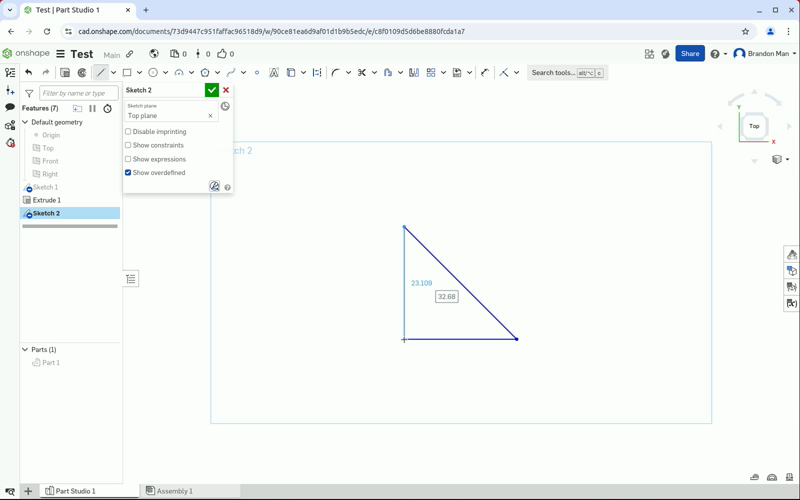
key(esc)
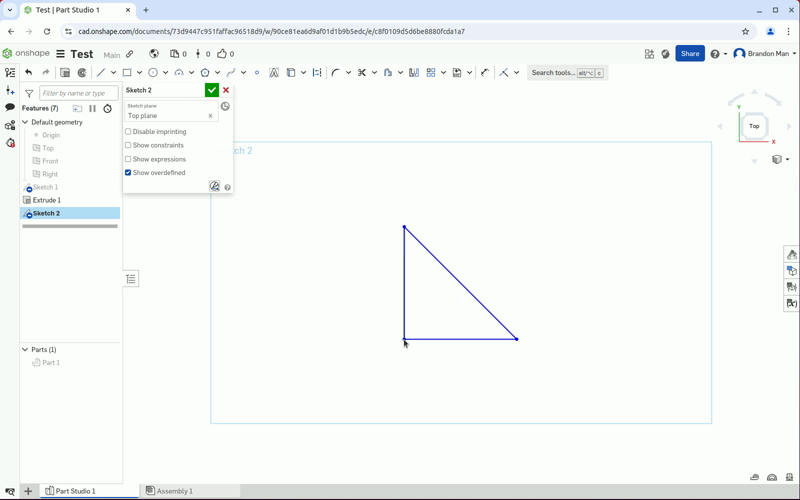
mouse_move(463, 303)
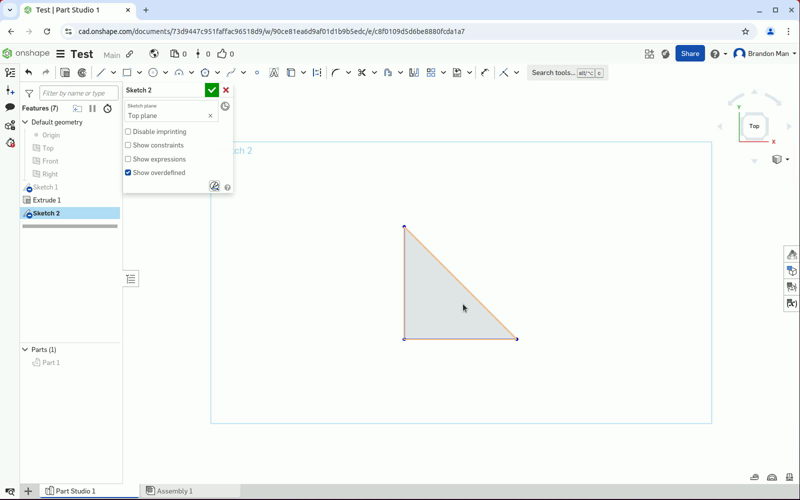
click(463, 303)
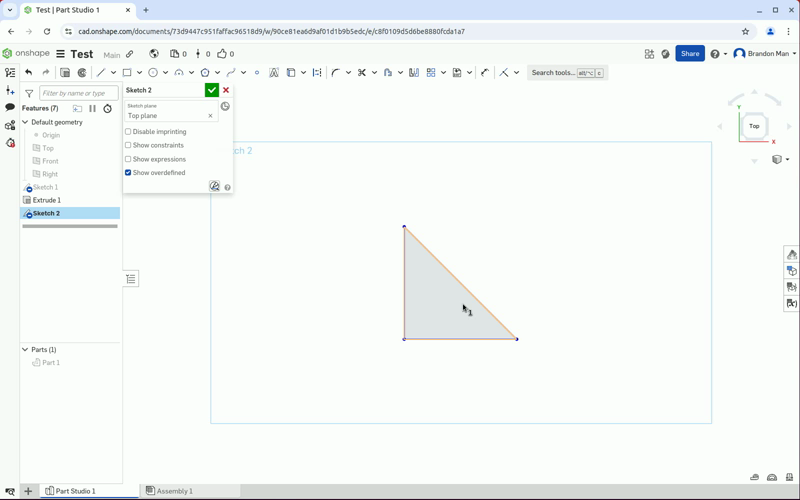
mouse_move(73, 352)
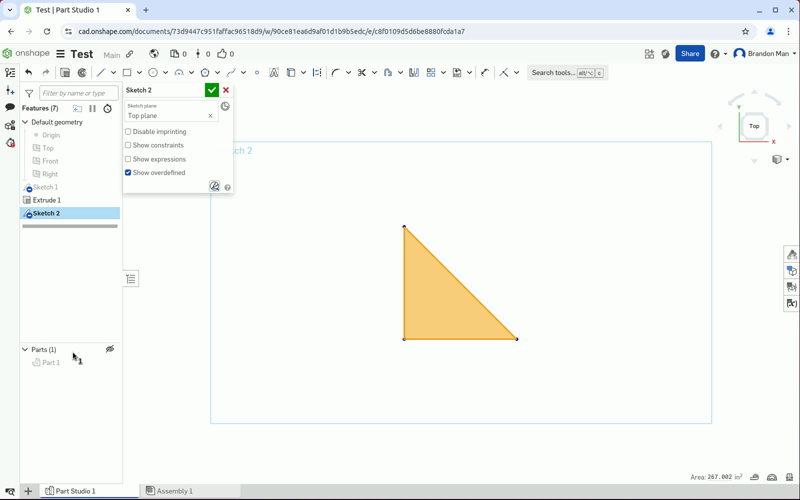
key(shift+y)
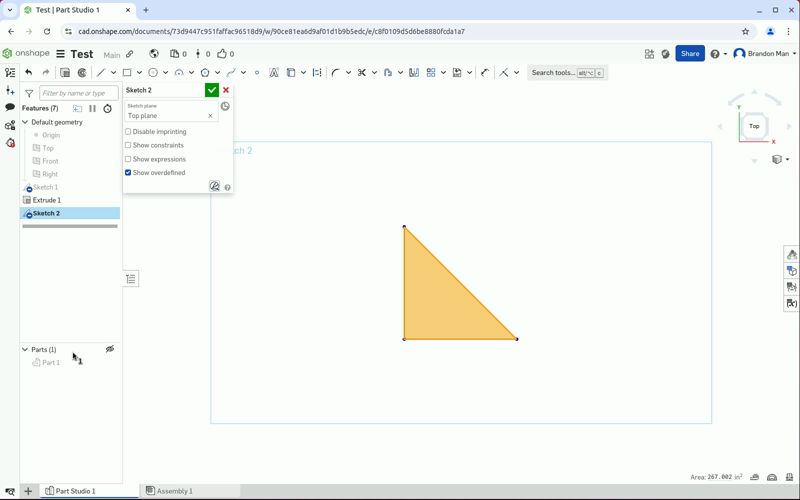
key(shift+e)
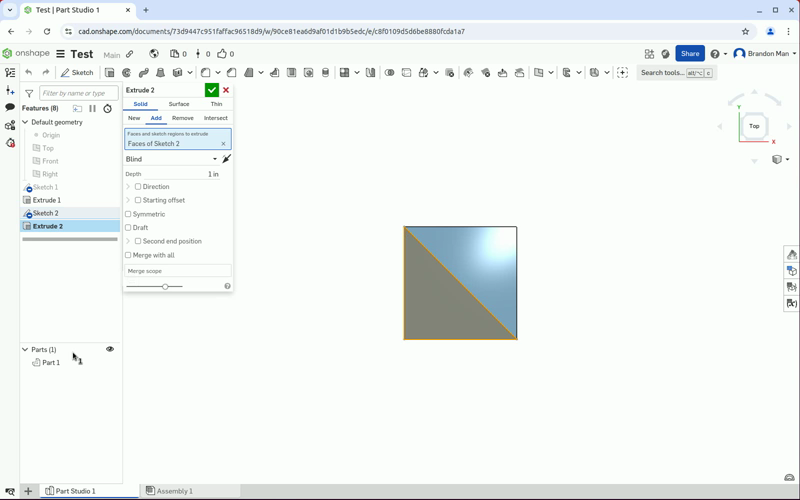
mouse_move(143, 106)
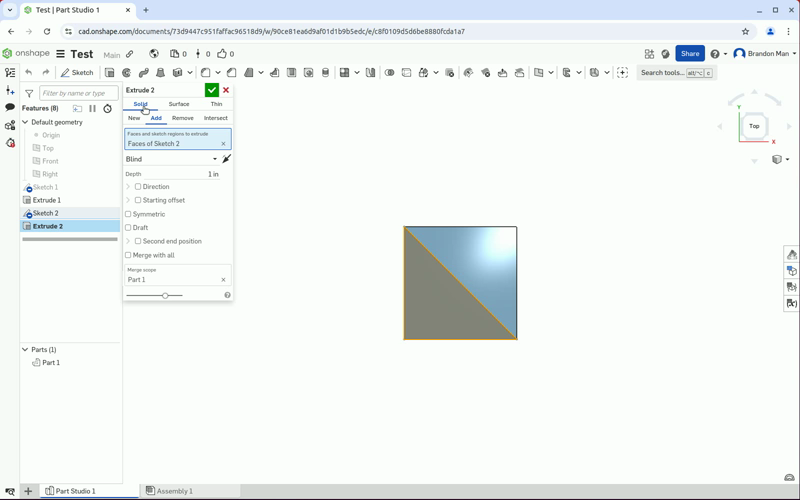
click(143, 106)
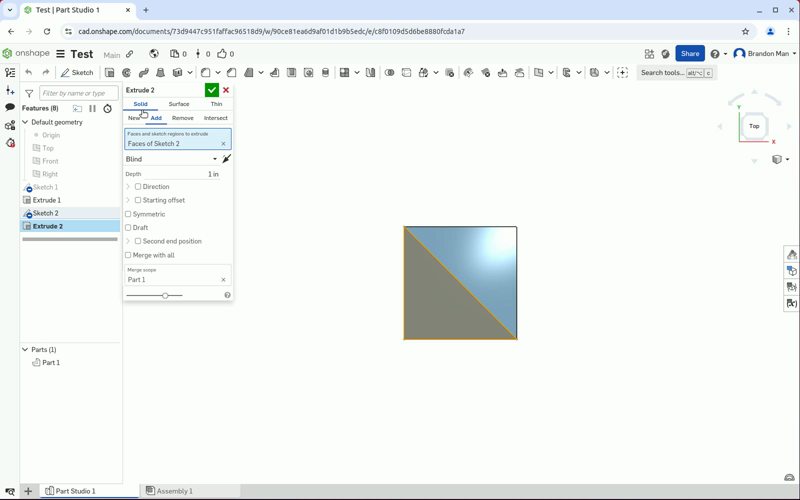
mouse_move(137, 120)
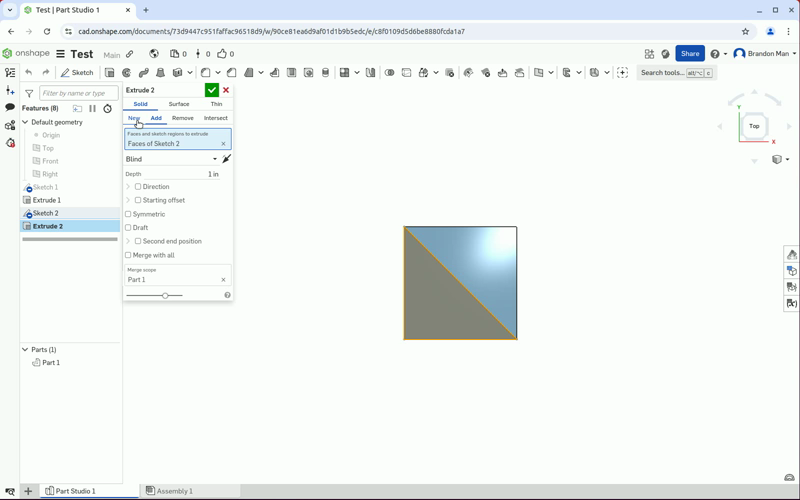
click(137, 120)
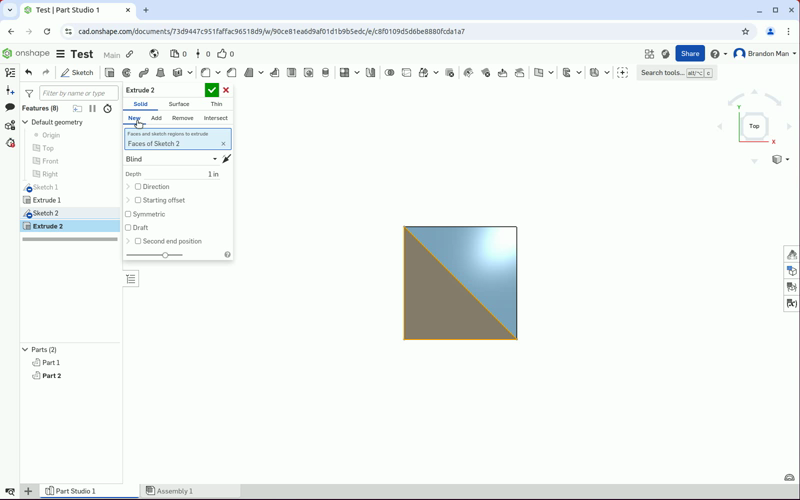
key(tab, 4)
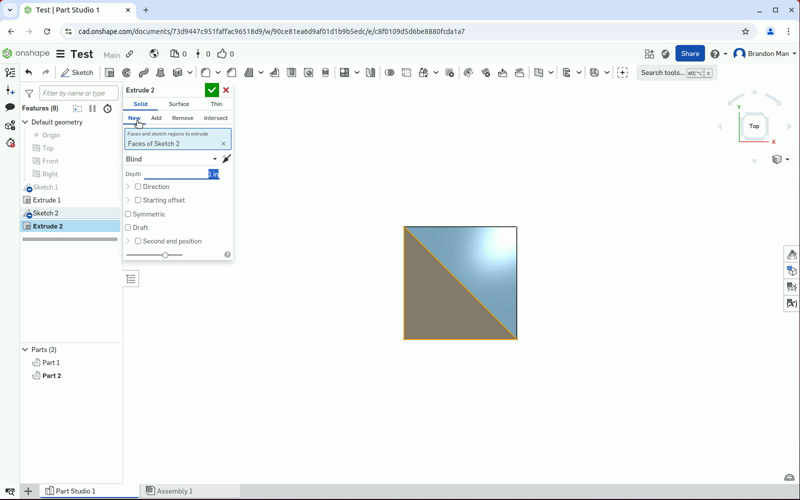
text(23.108)
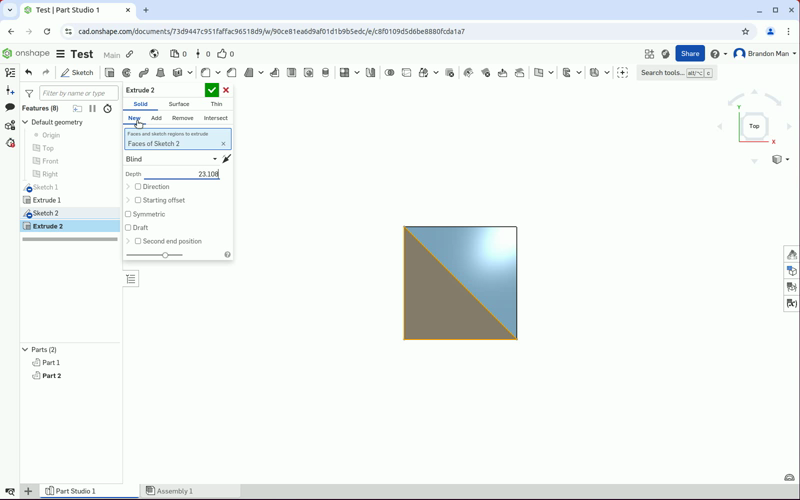
key(enter)
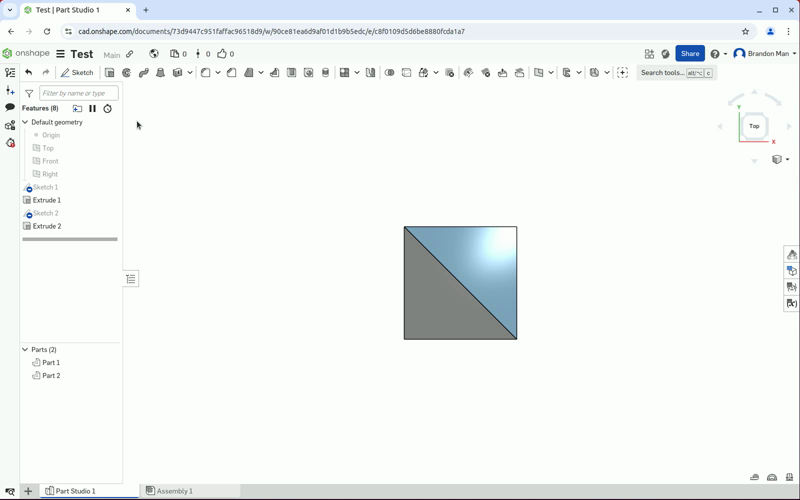
key(shift+h)
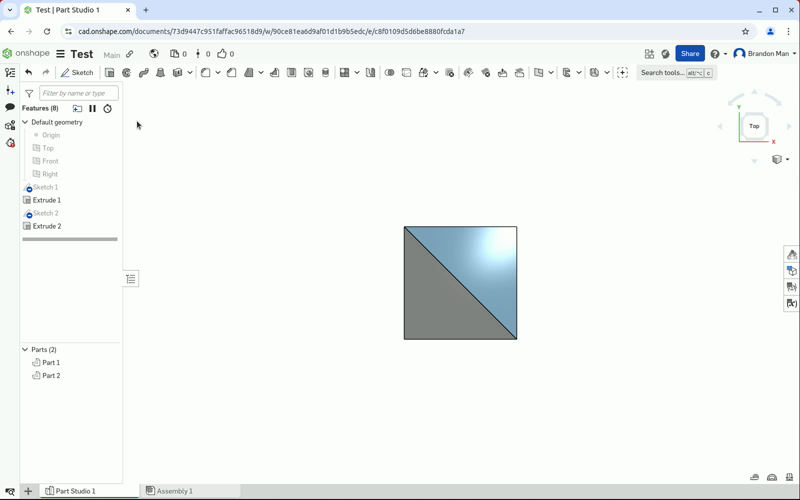
key(shift+h)
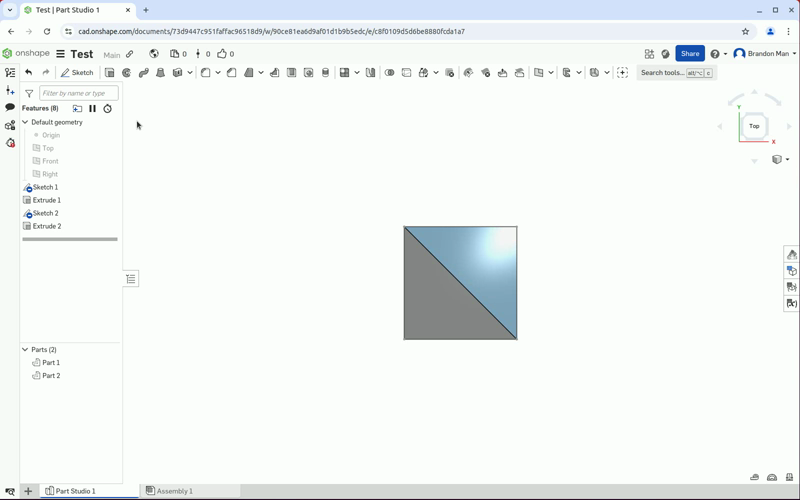
key(shift+7)
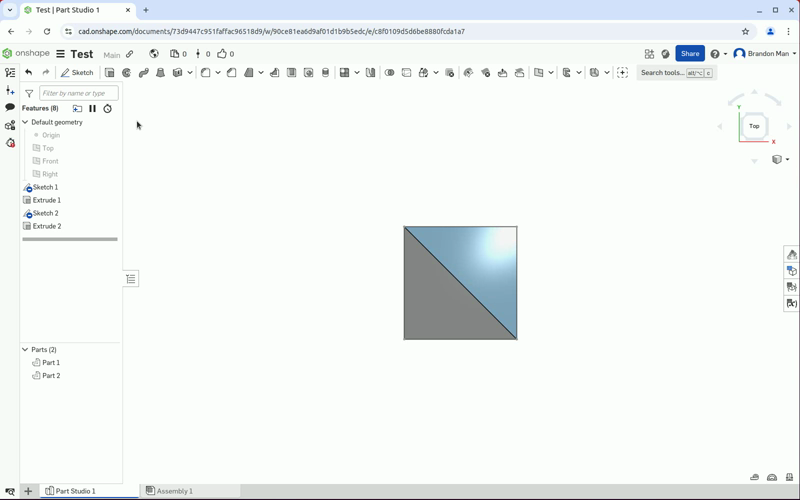
key(up, 3)
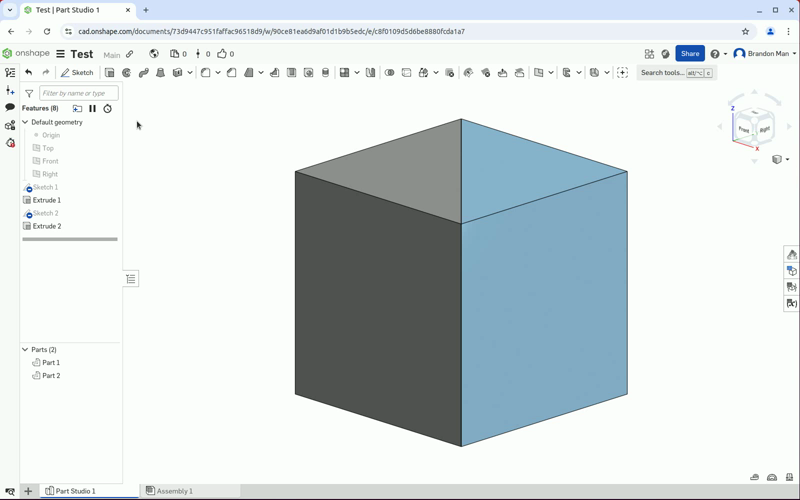
key(left, 3)
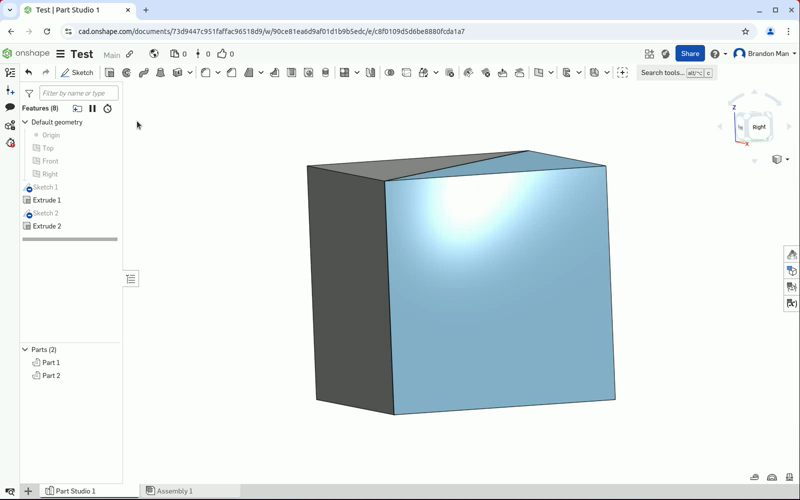
key(right, 3)
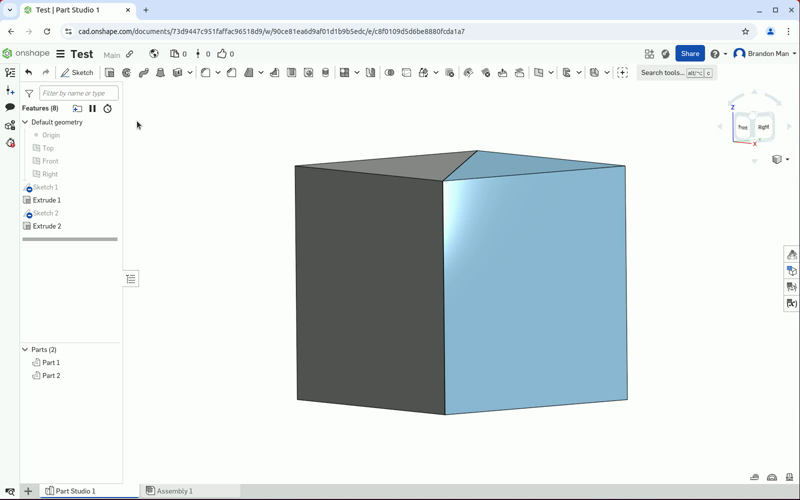
key(down, 3)
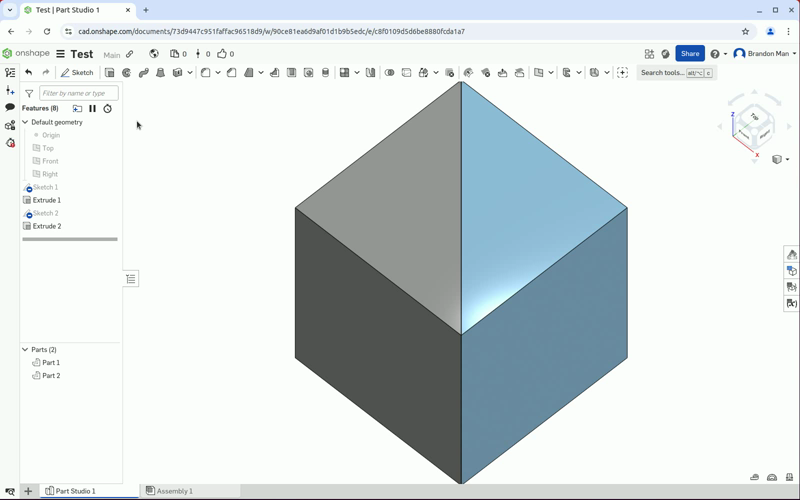
mouse_move(73, 189)
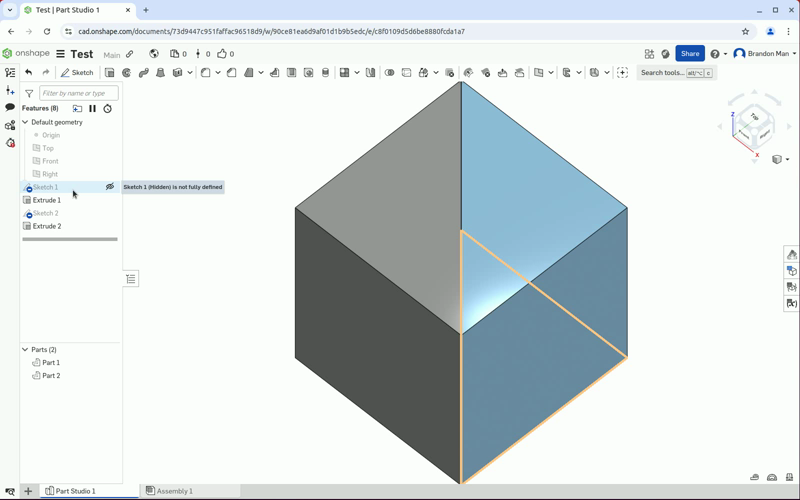
click(73, 189)